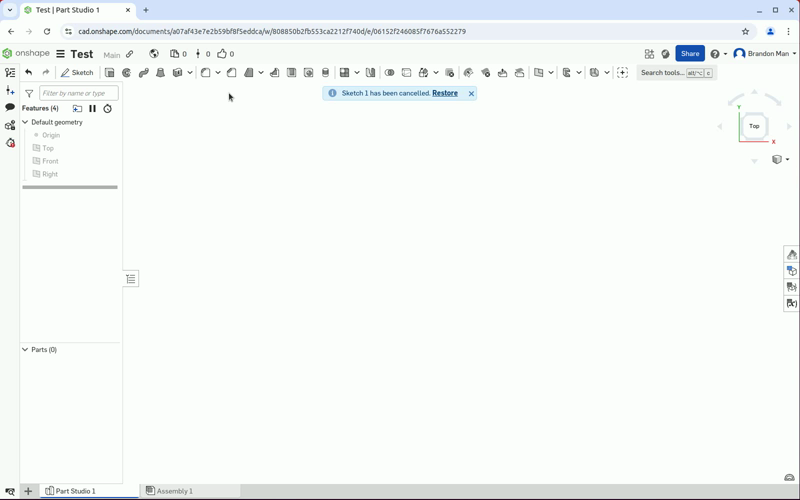
key(shift+h)
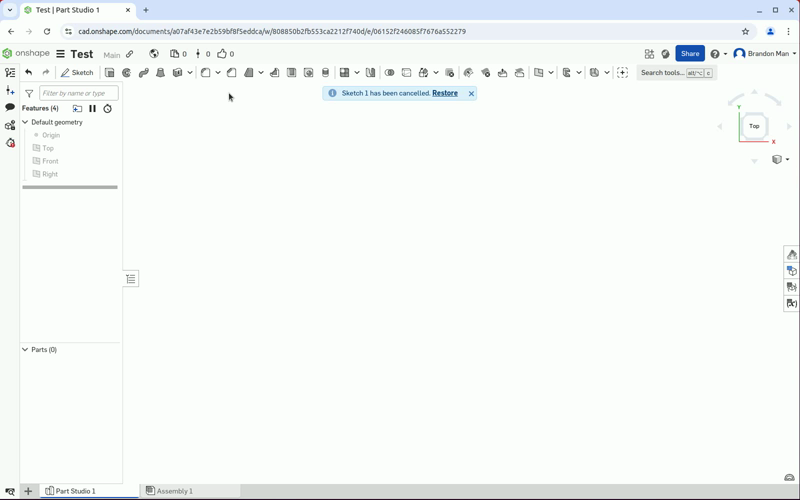
key(shift+s)
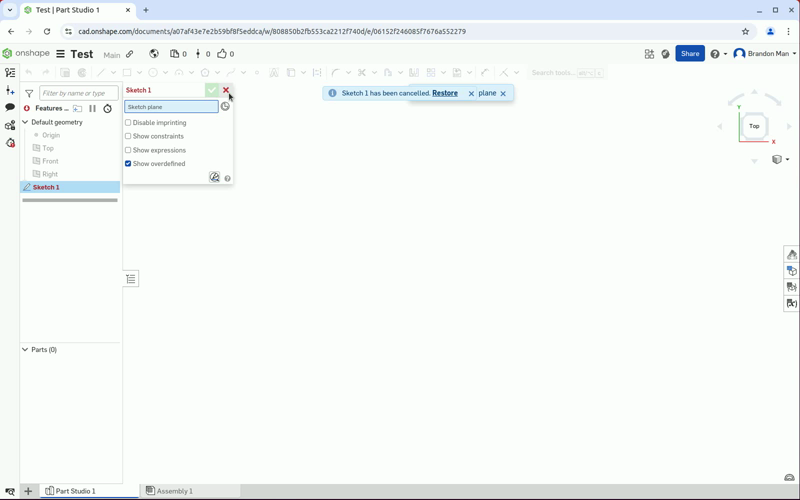
mouse_move(73, 150)
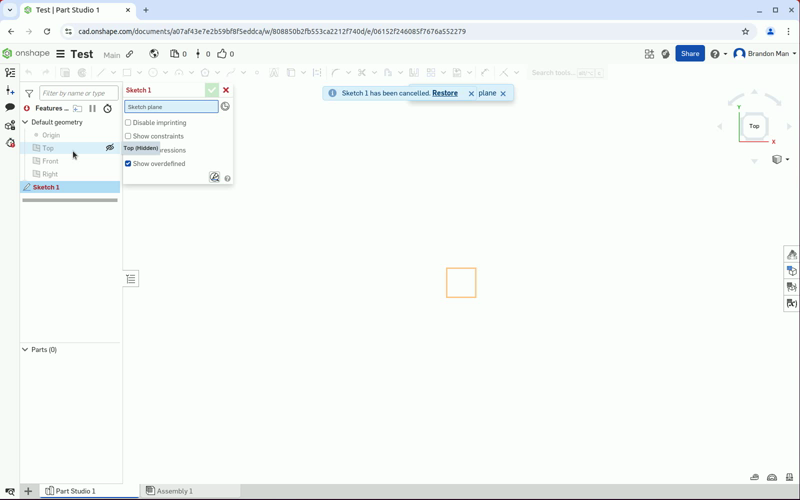
click(73, 150)
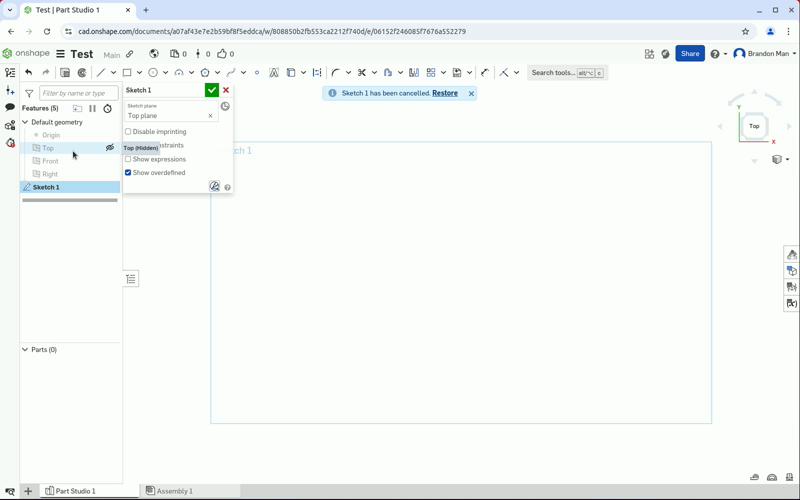
mouse_move(73, 352)
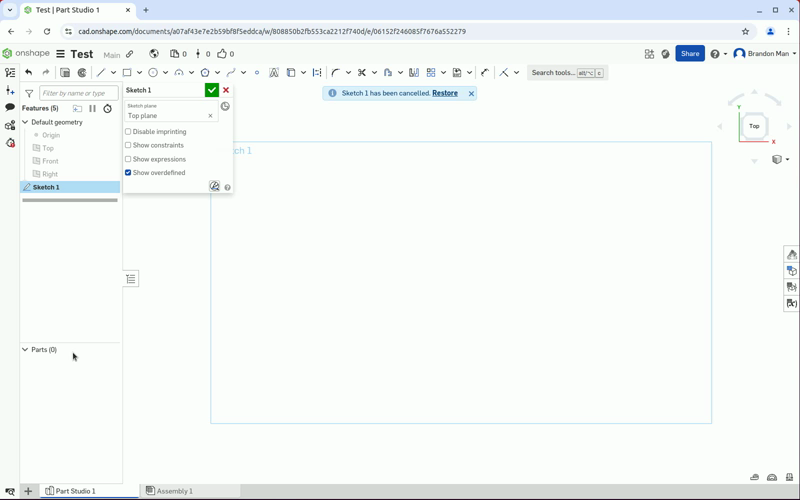
key(y)
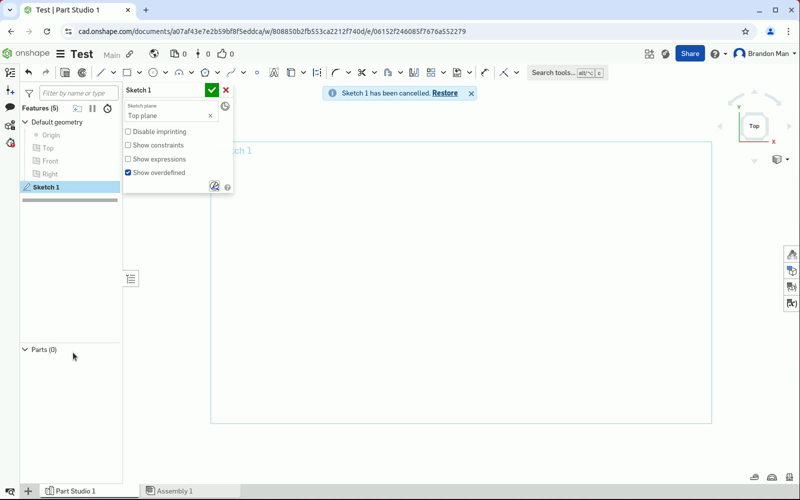
key(c)
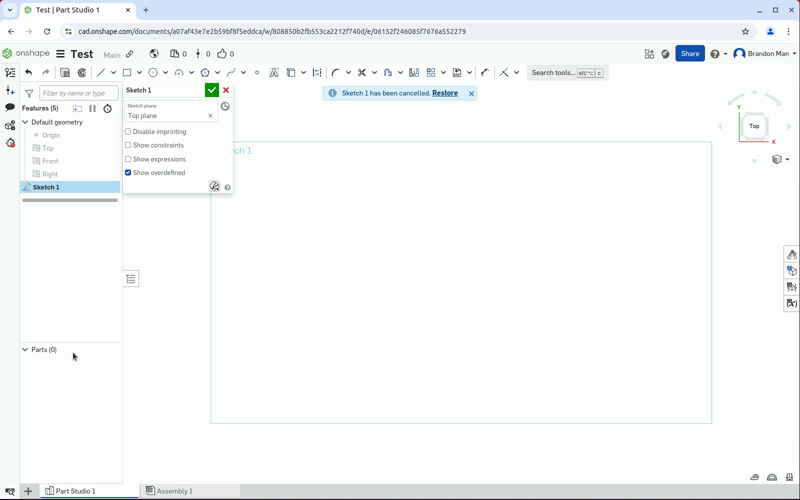
key_down(shift)
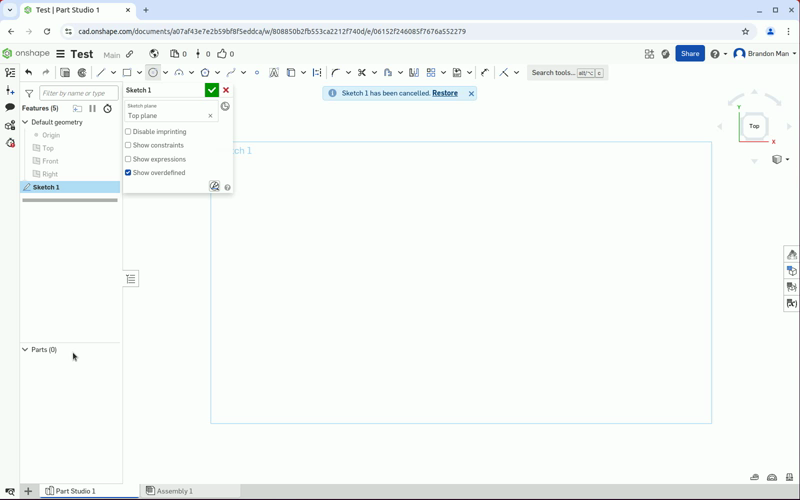
mouse_move(461, 282)
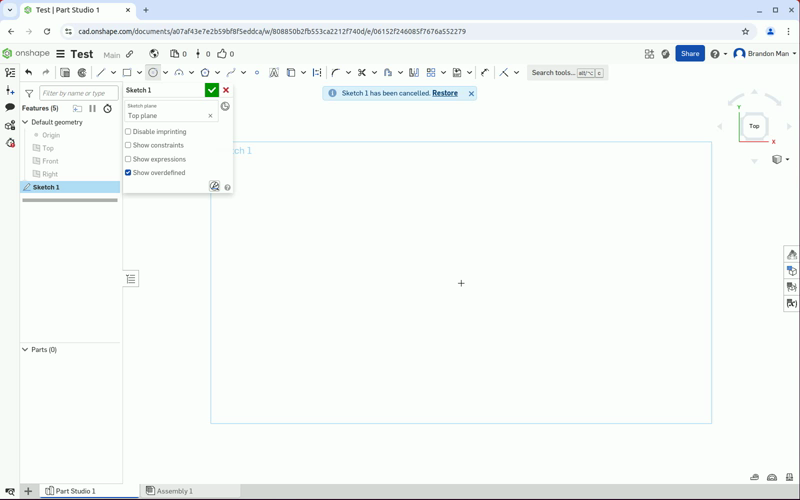
click(461, 282)
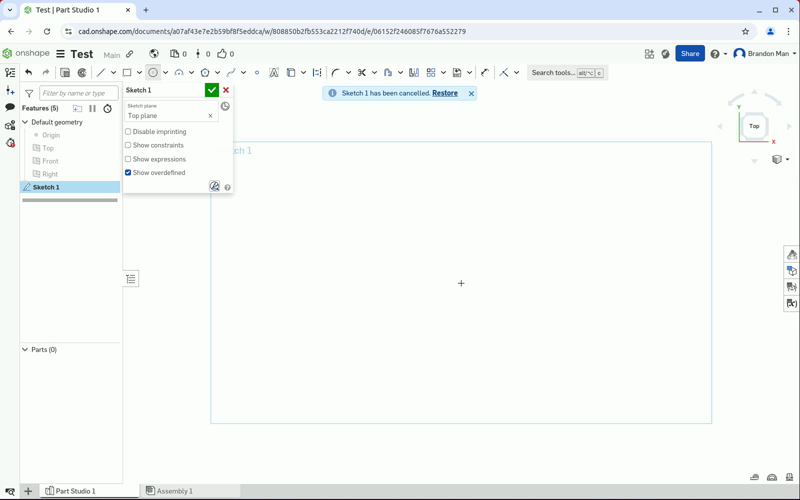
key_up(shift)
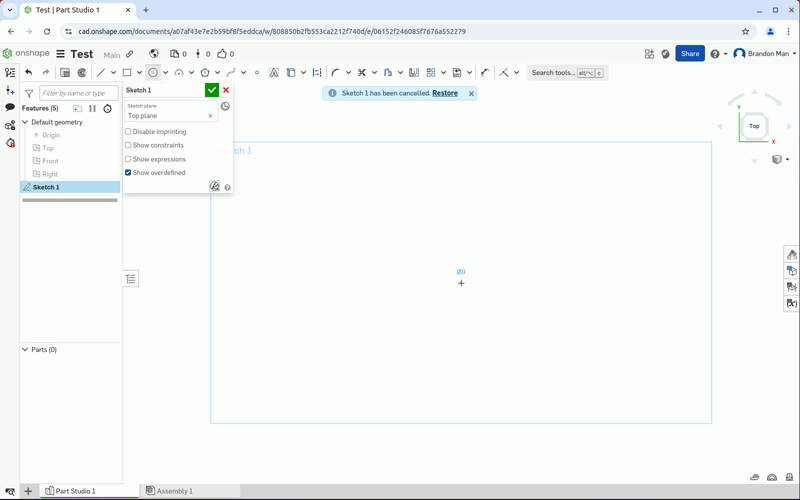
mouse_move(546, 282)
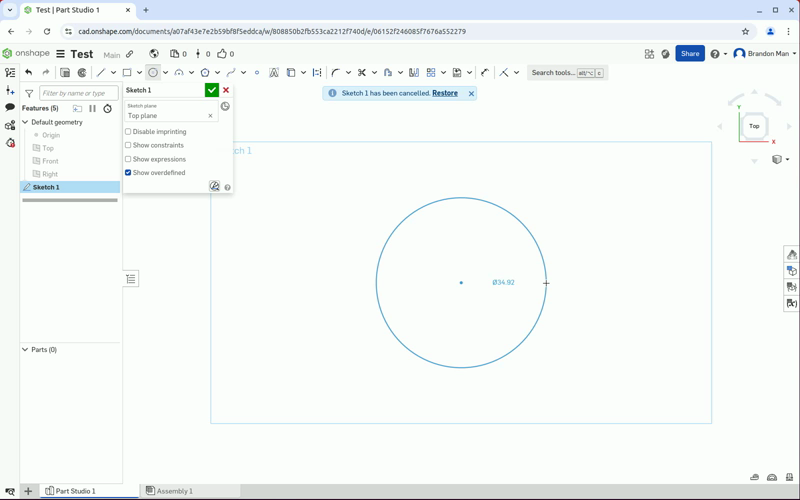
click(546, 282)
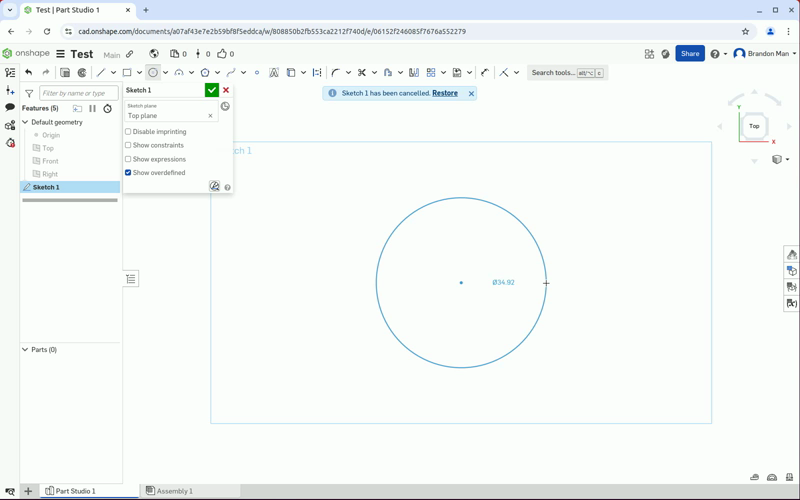
key(esc)
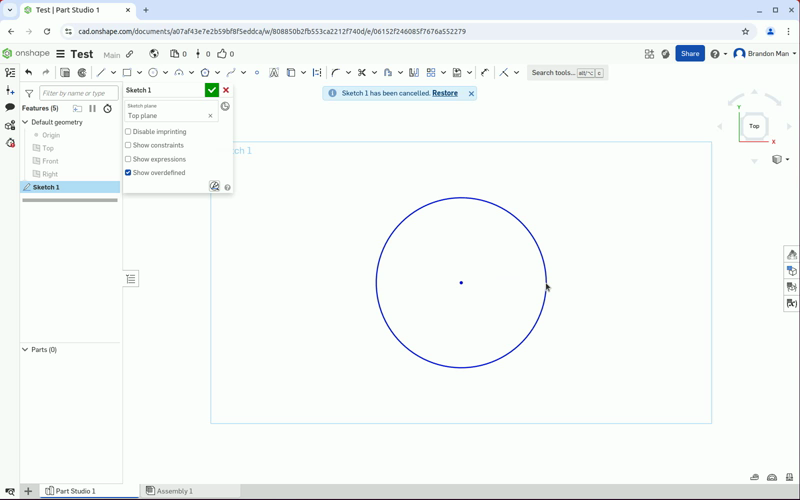
key(c)
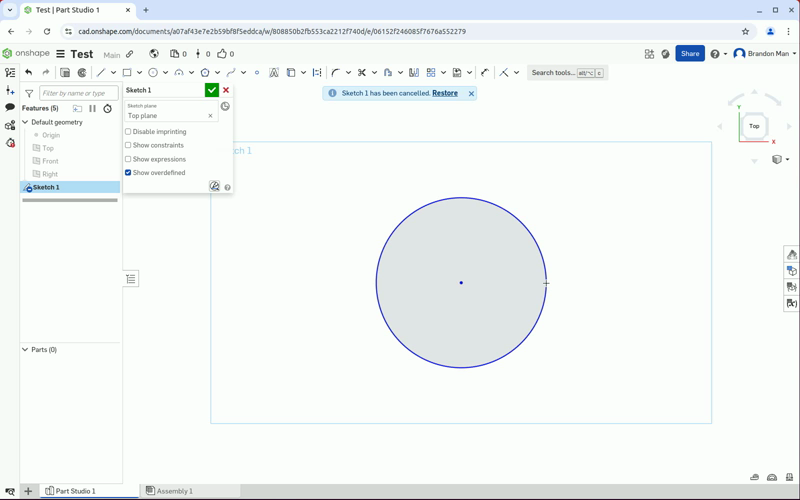
key_down(shift)
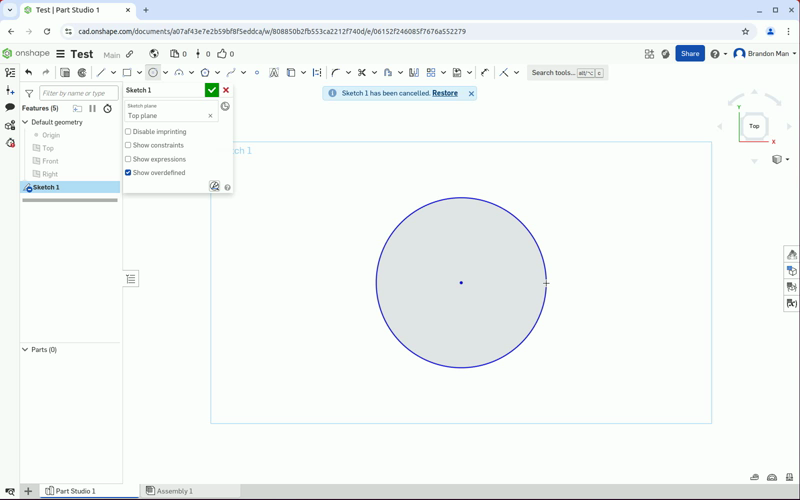
mouse_move(461, 282)
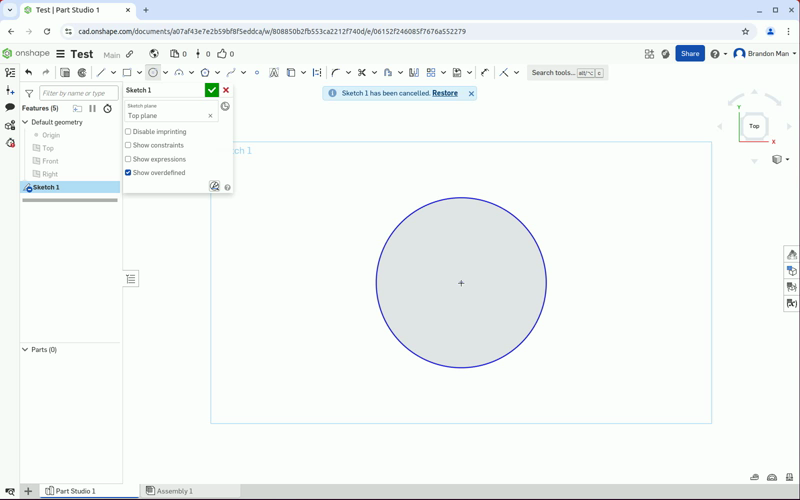
click(461, 282)
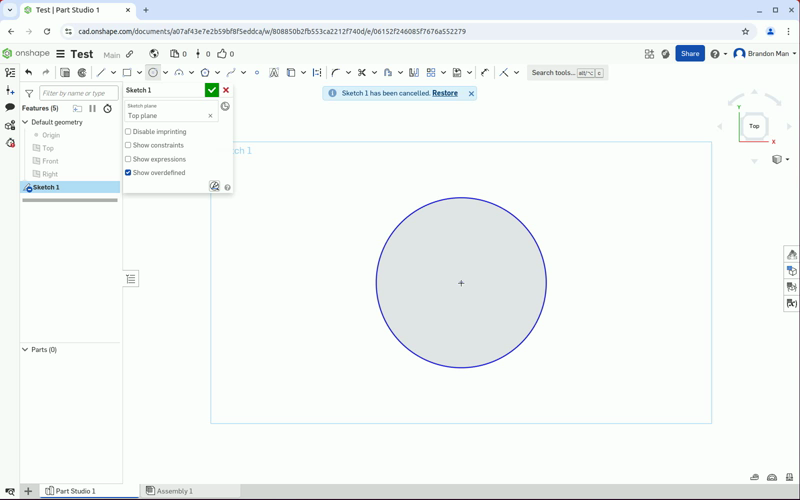
key_up(shift)
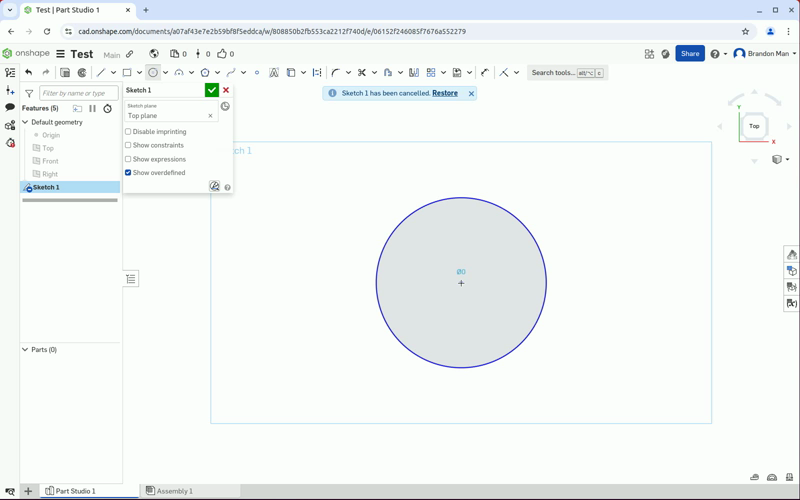
mouse_move(535, 282)
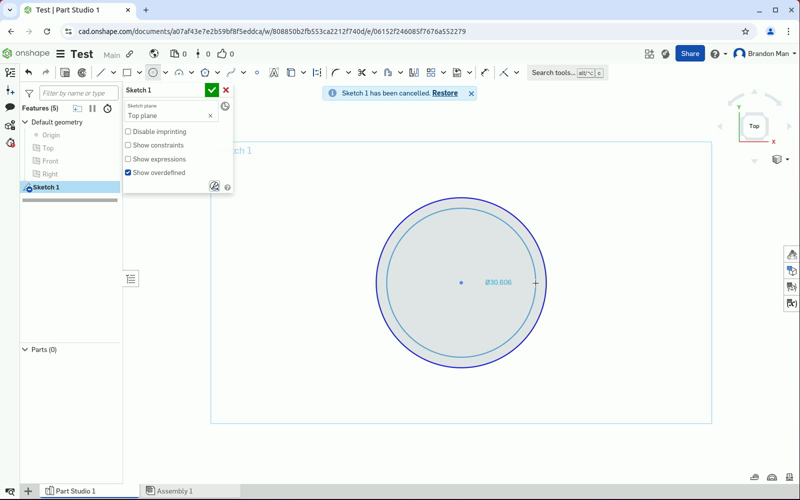
click(535, 282)
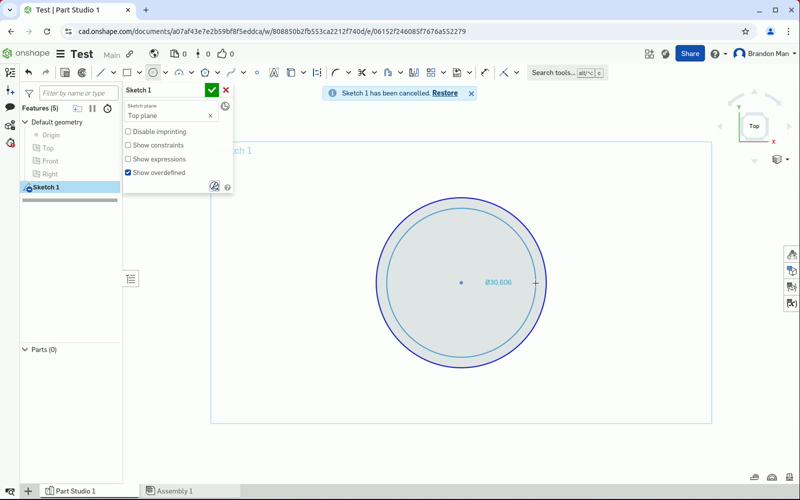
key(esc)
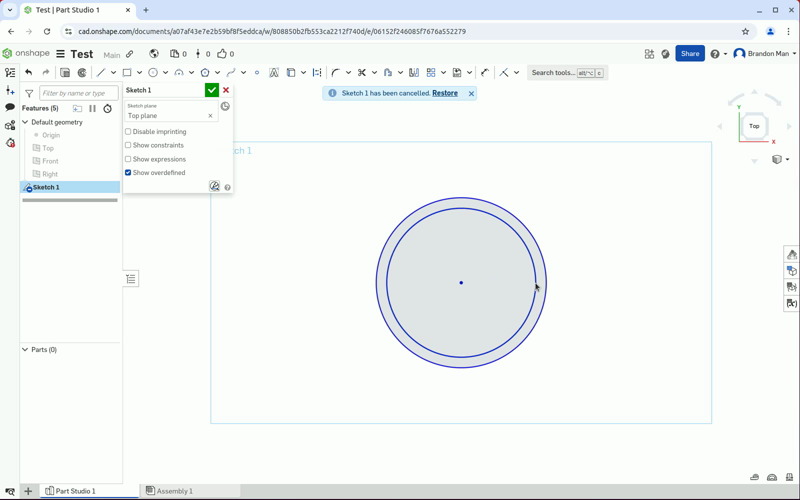
mouse_move(499, 353)
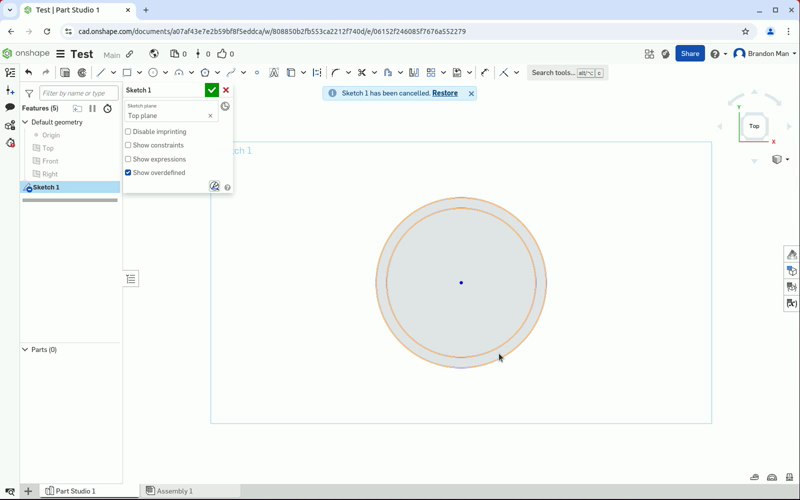
click(499, 353)
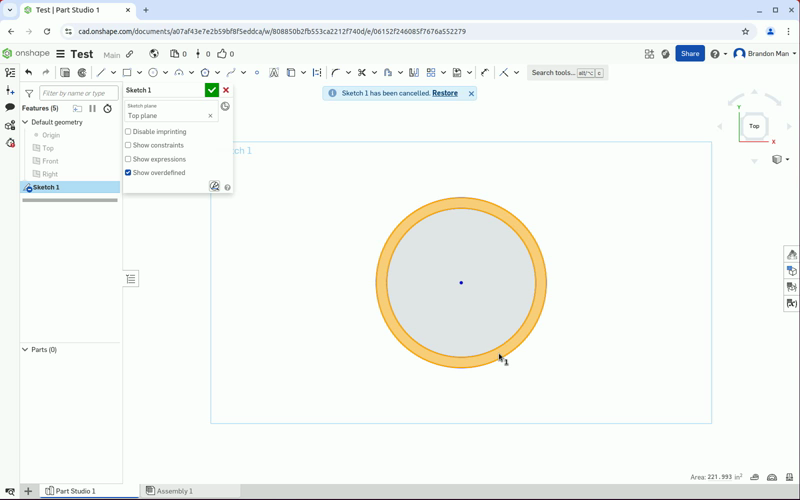
mouse_move(73, 352)
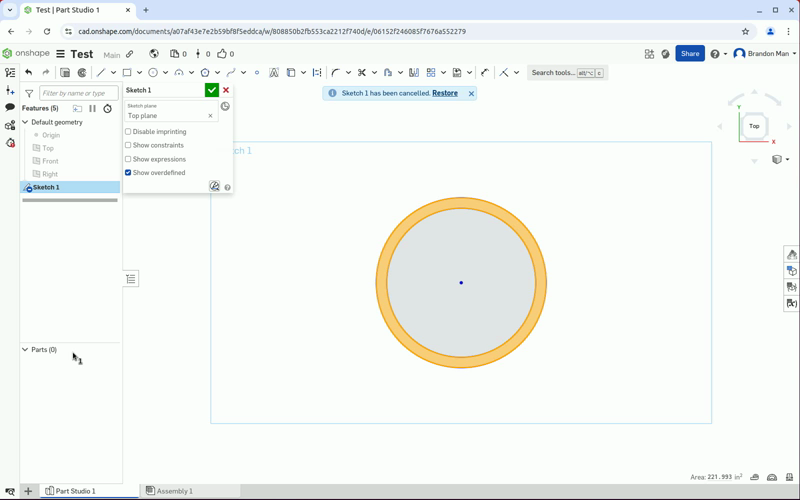
key(shift+y)
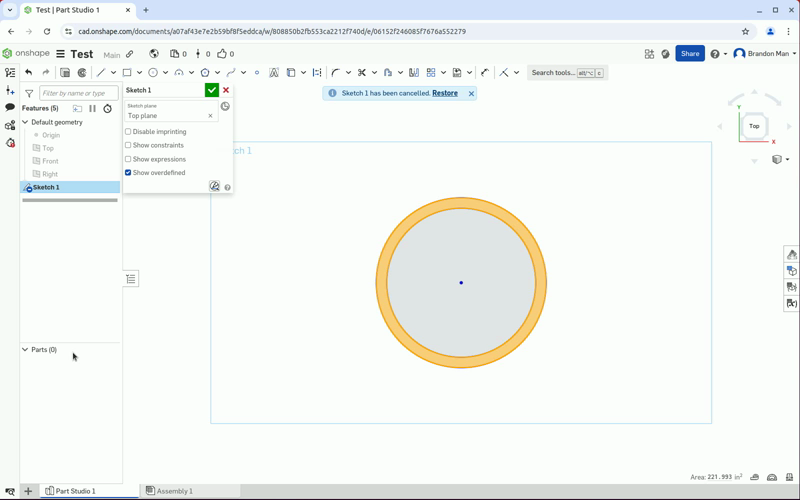
key(shift+e)
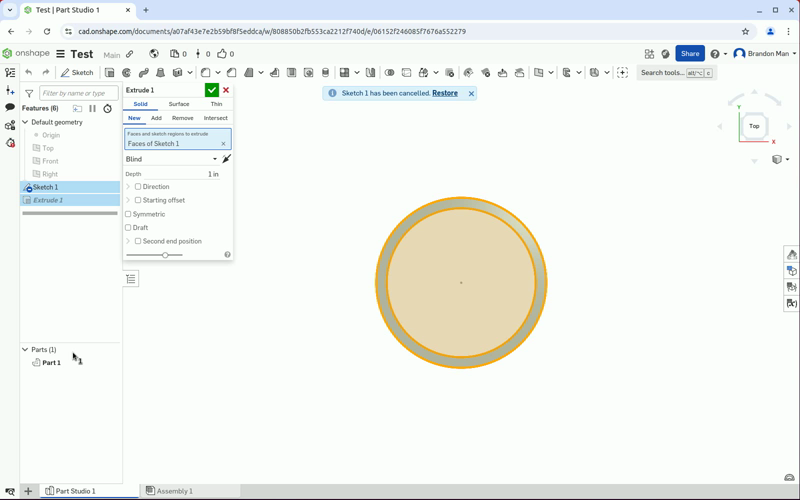
mouse_move(143, 106)
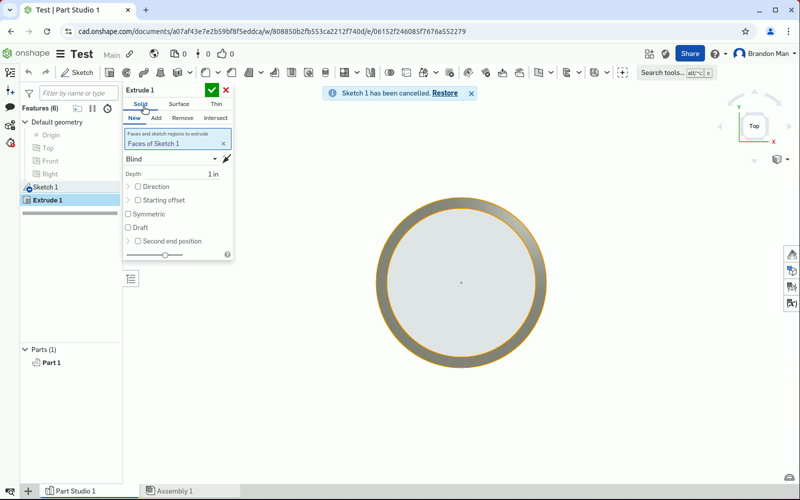
click(143, 106)
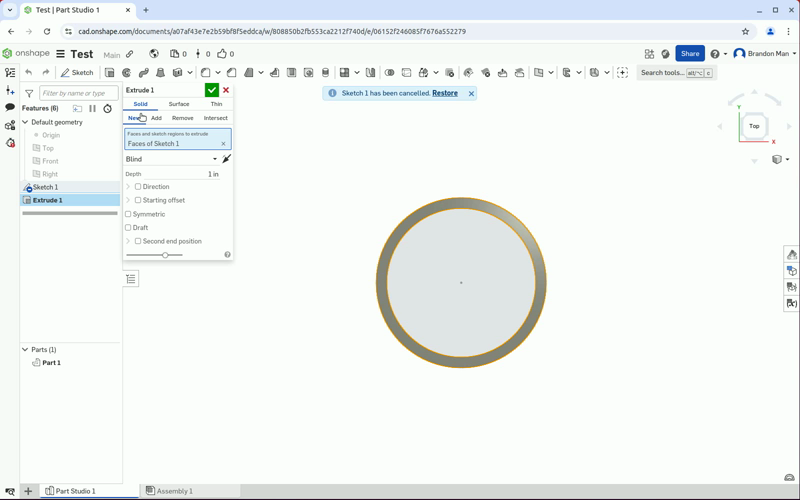
mouse_move(137, 120)
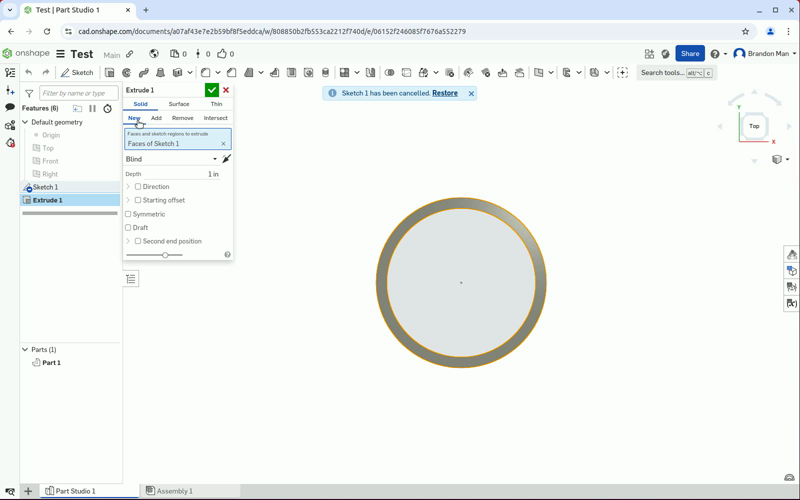
click(137, 120)
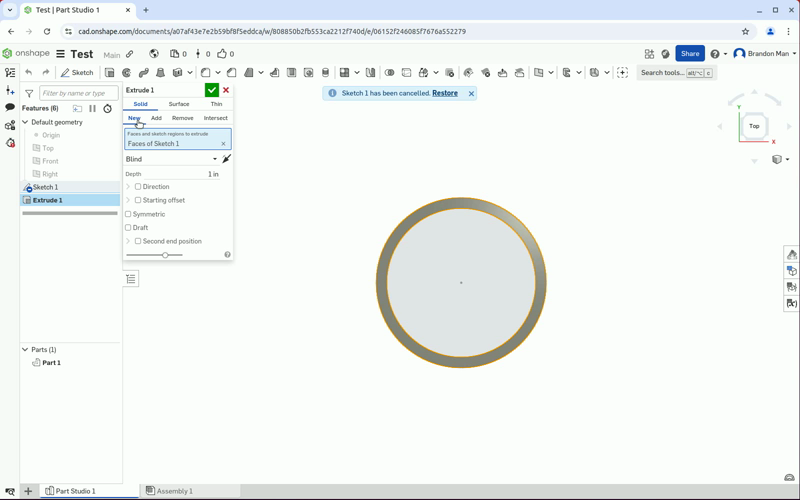
key(tab, 4)
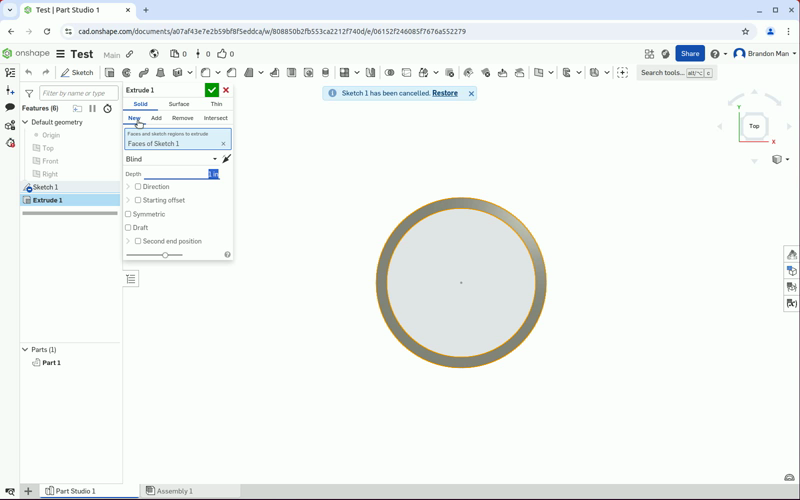
text(23.108)
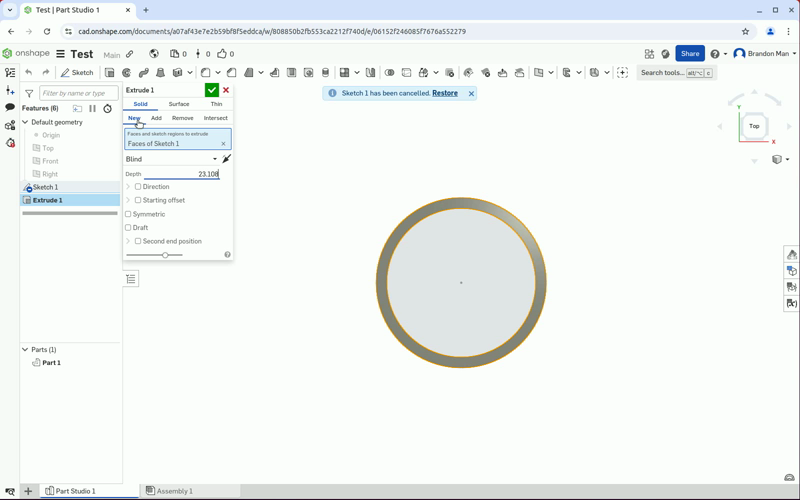
key(enter)
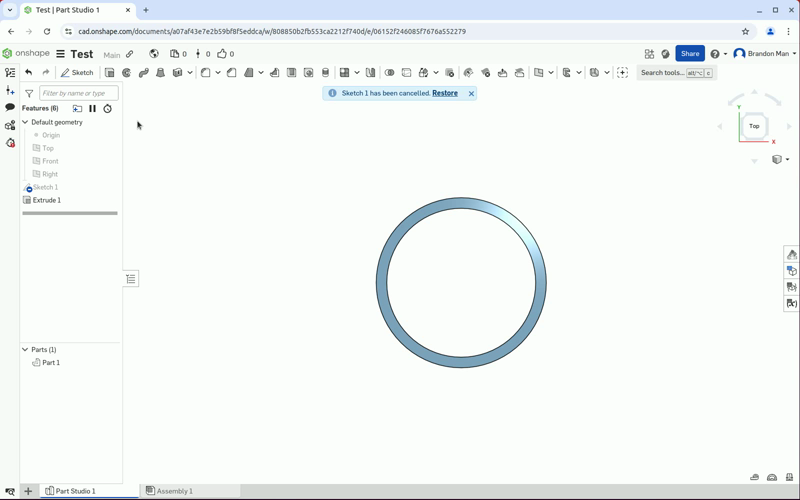
key(shift+h)
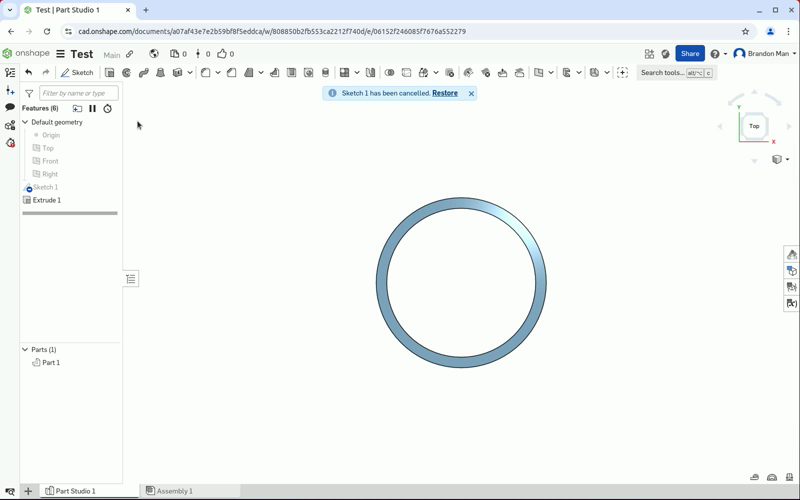
key(shift+h)
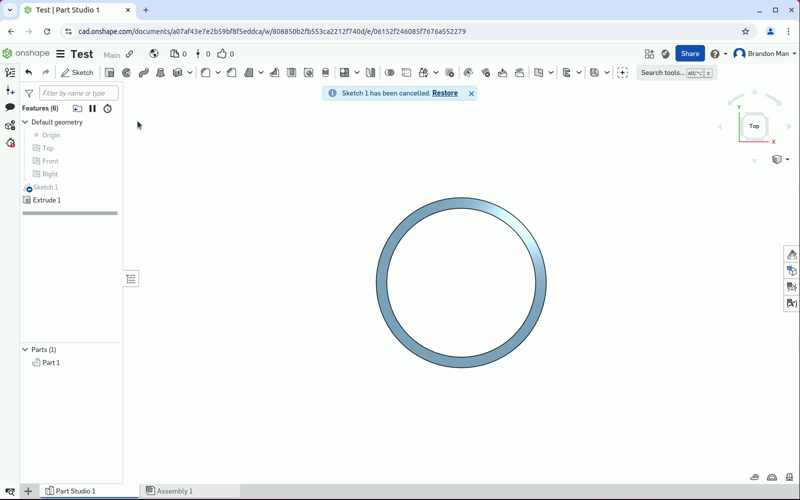
mouse_move(73, 189)
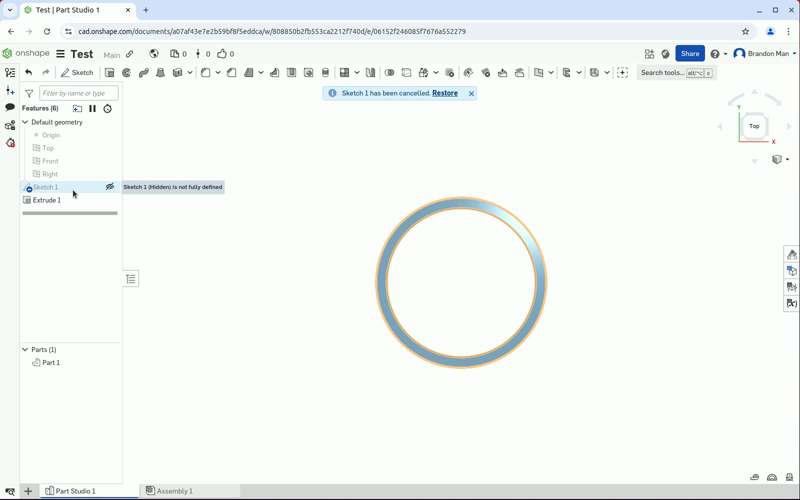
click(73, 189)
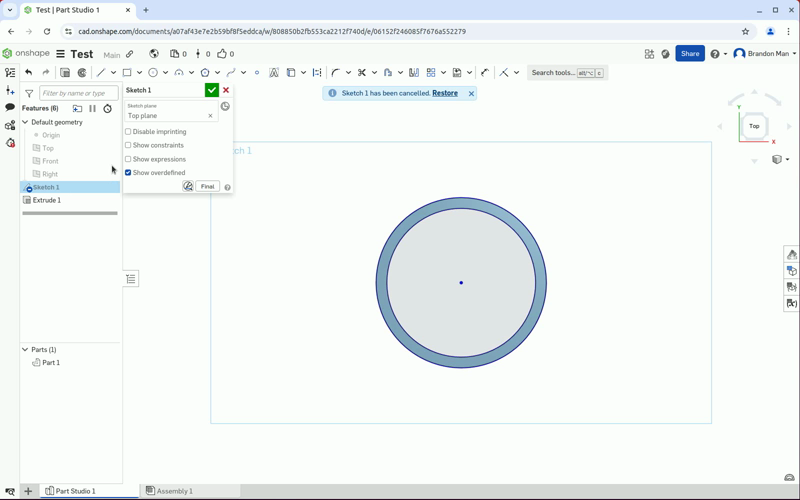
mouse_move(229, 92)
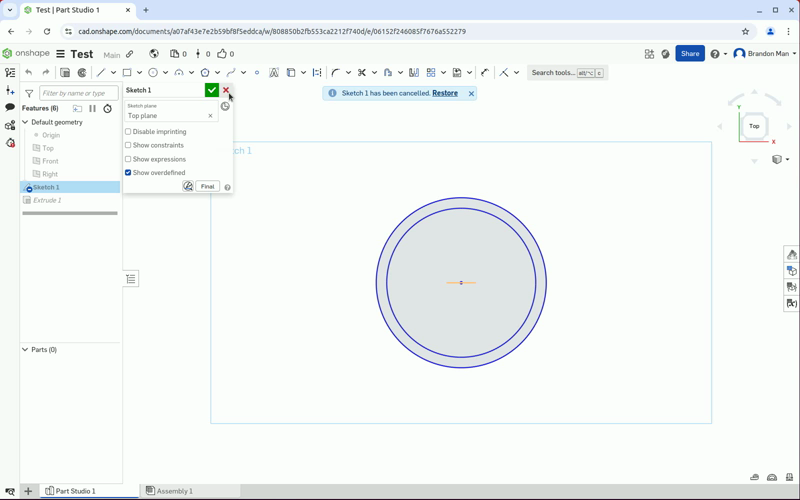
click(229, 92)
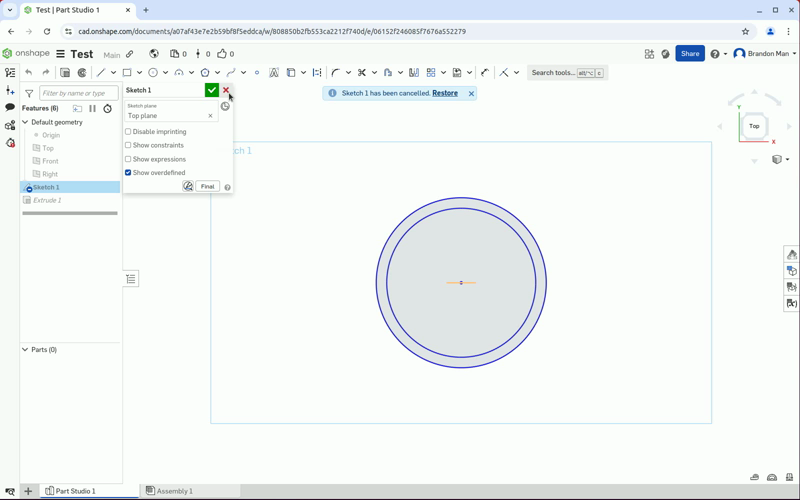
key(shift+s)
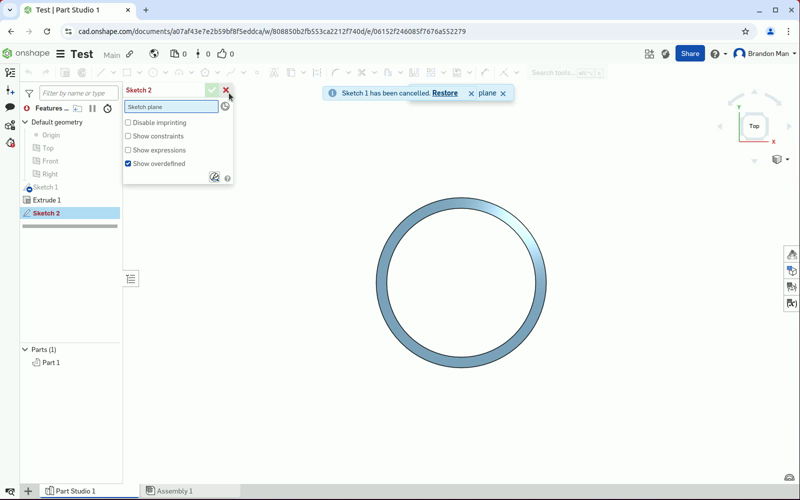
mouse_move(73, 150)
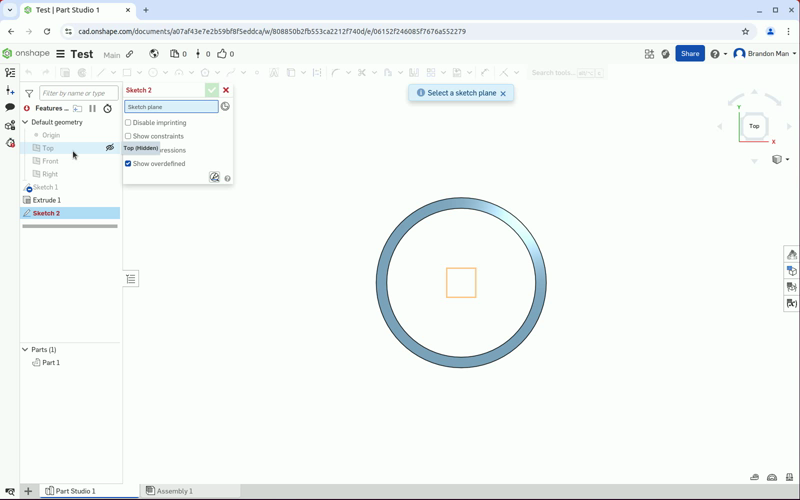
click(73, 150)
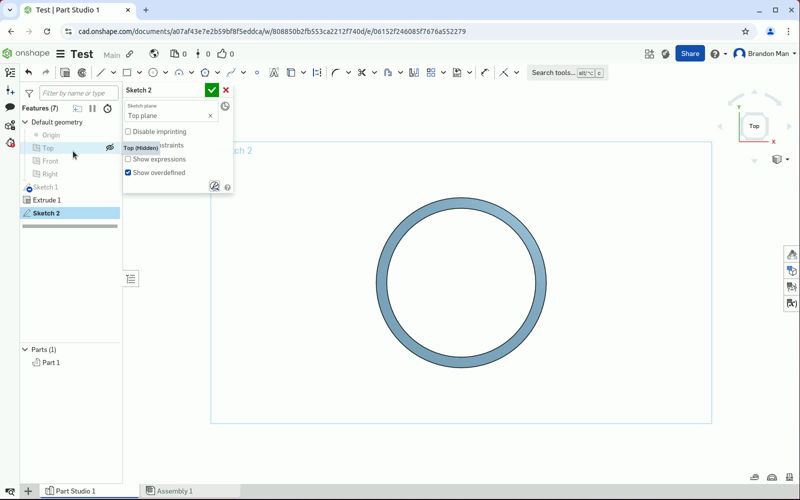
mouse_move(73, 352)
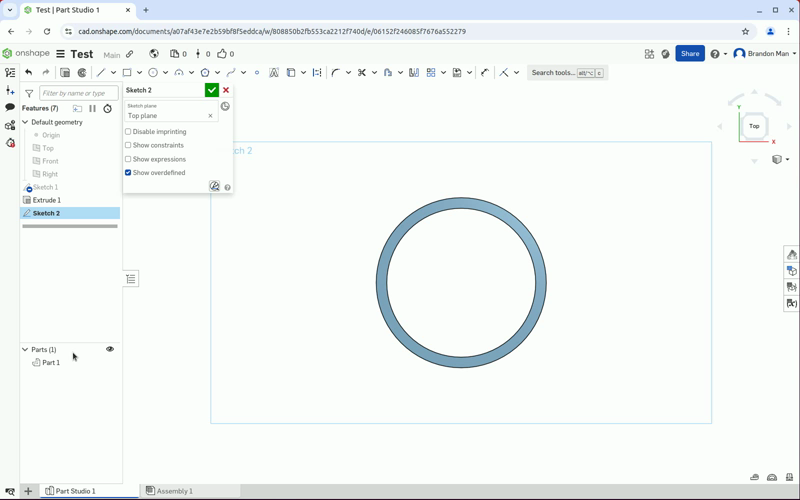
key(y)
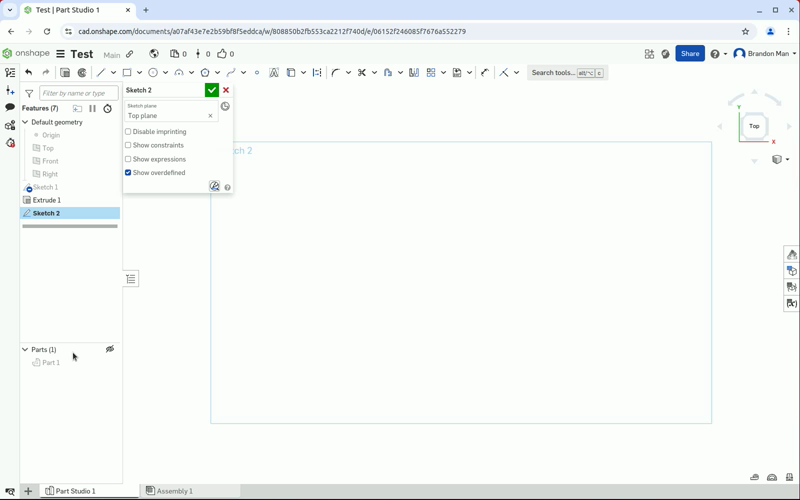
key(c)
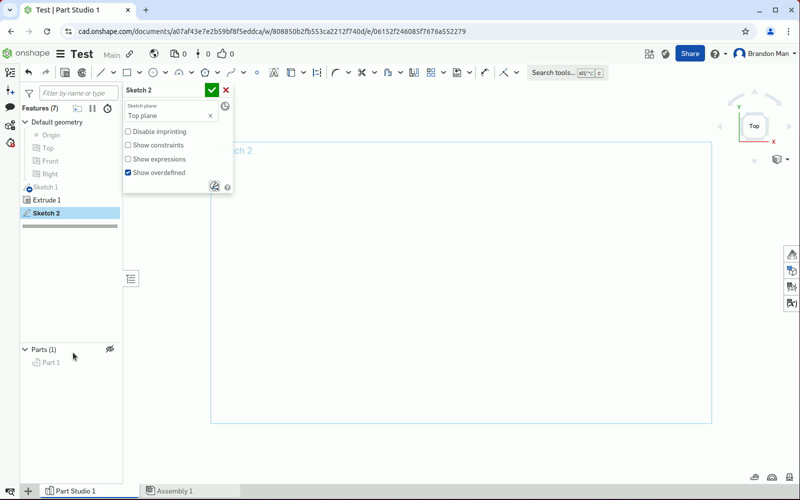
key_down(shift)
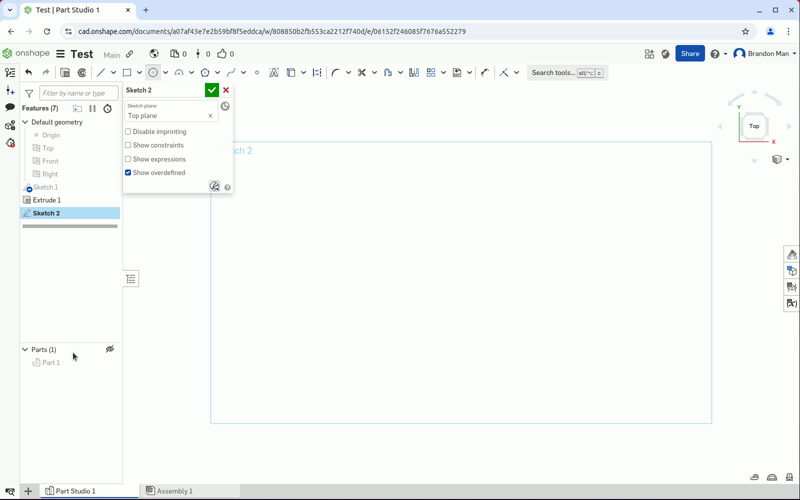
mouse_move(461, 282)
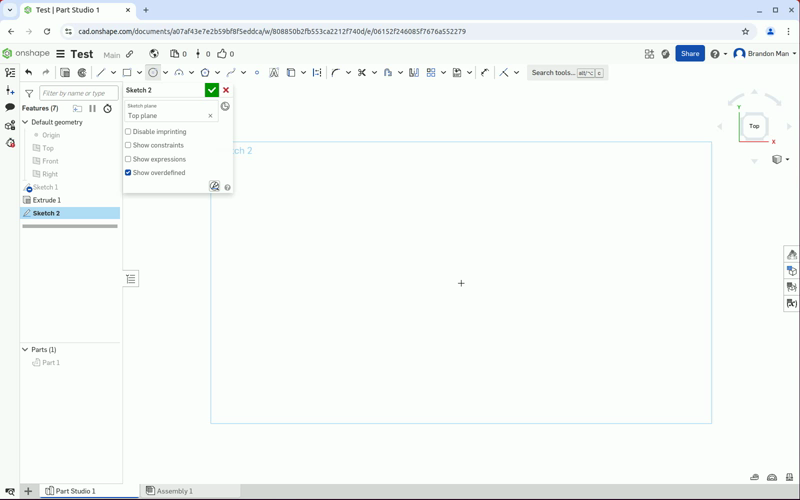
click(461, 282)
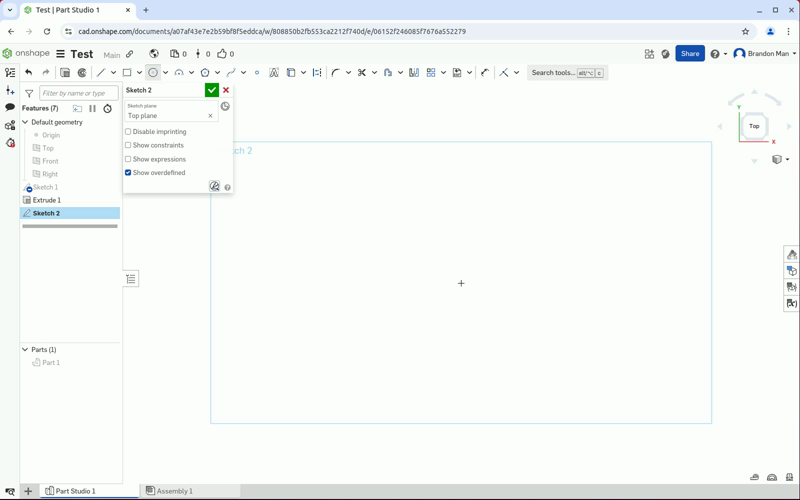
key_up(shift)
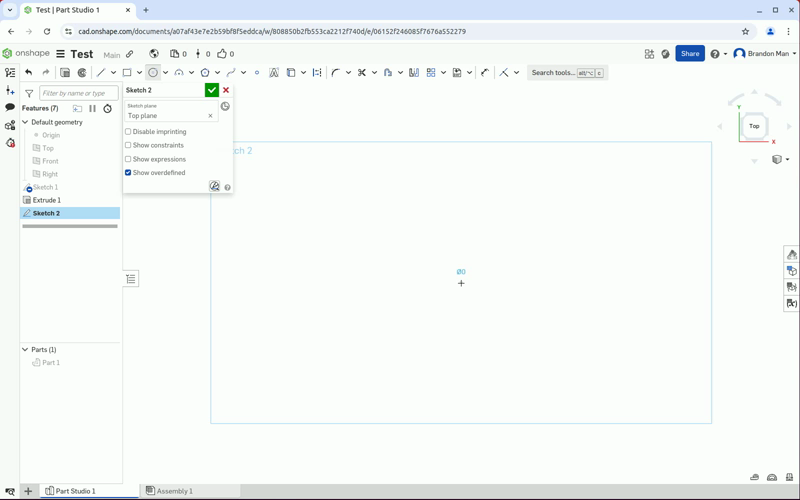
mouse_move(537, 282)
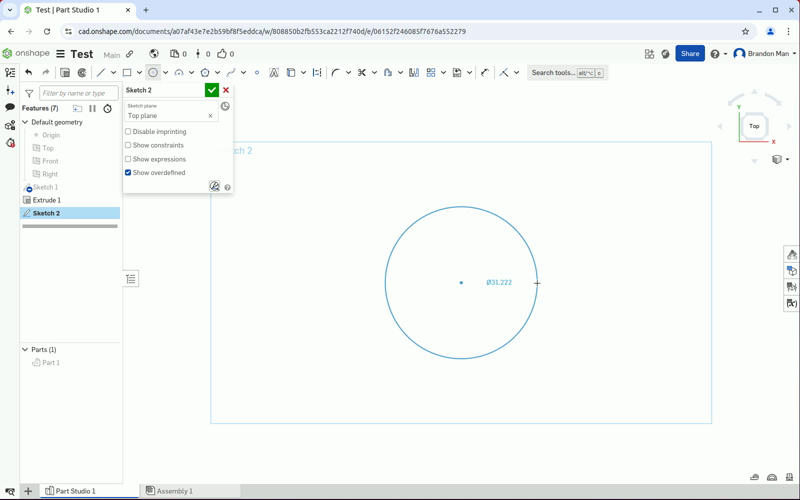
click(537, 282)
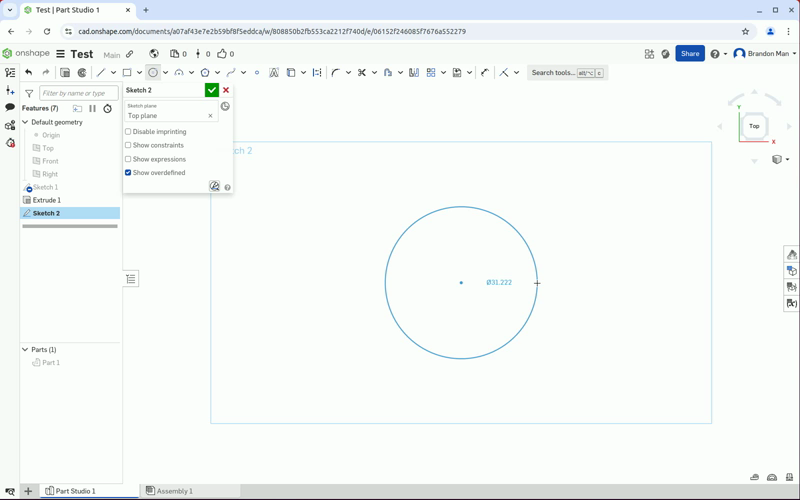
key(esc)
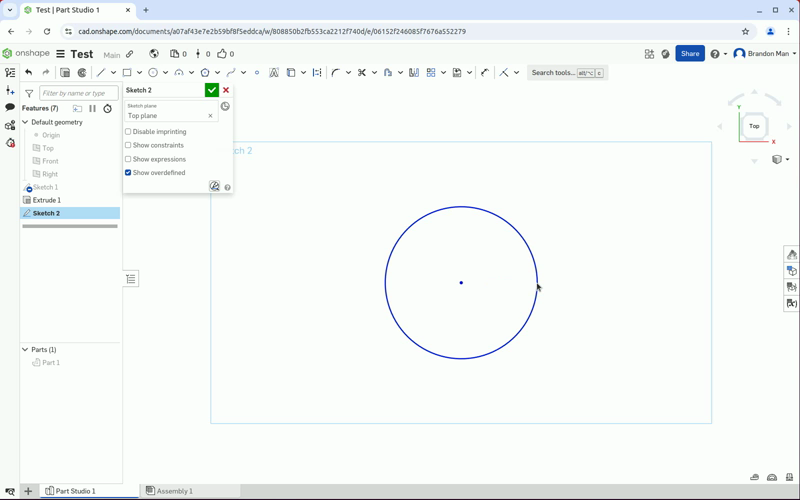
mouse_move(518, 278)
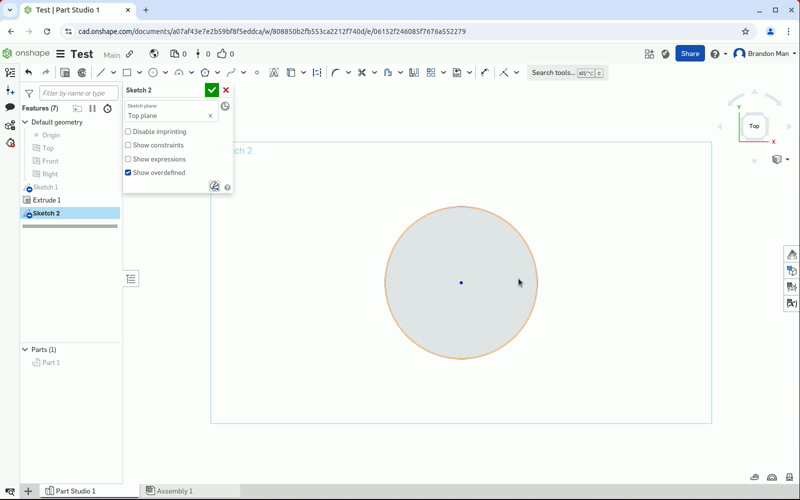
click(518, 278)
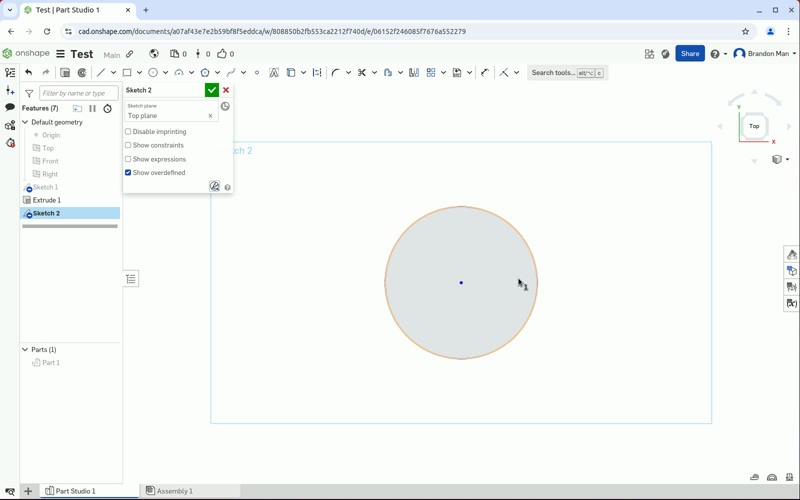
mouse_move(73, 352)
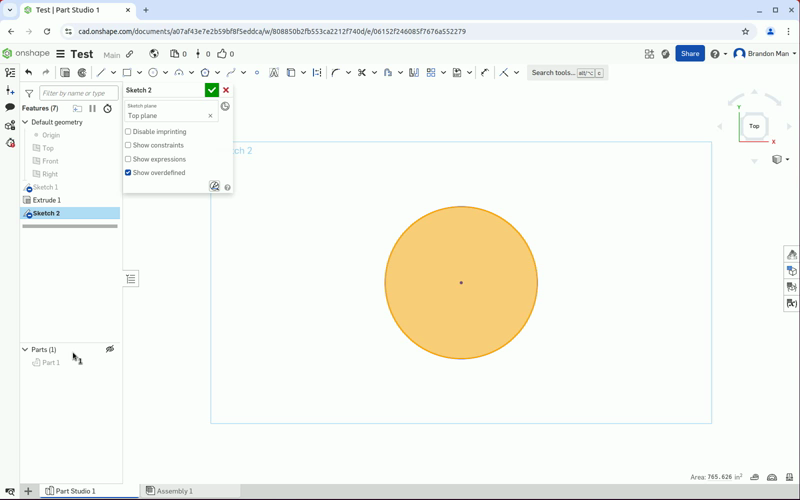
key(shift+y)
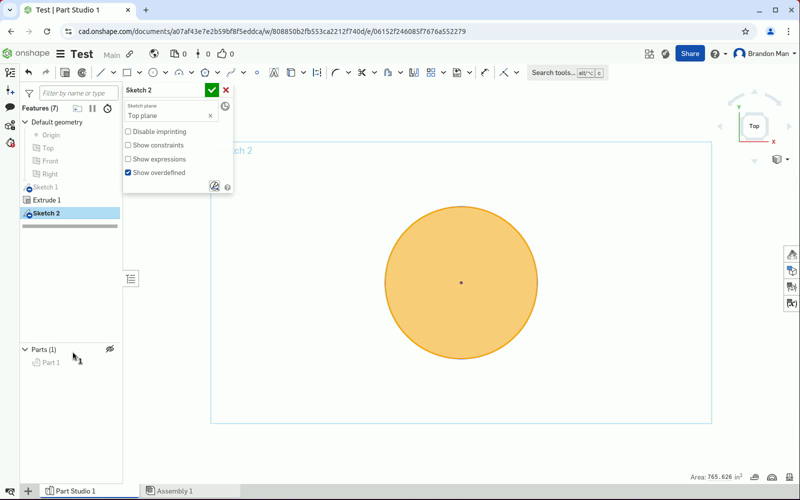
key(shift+e)
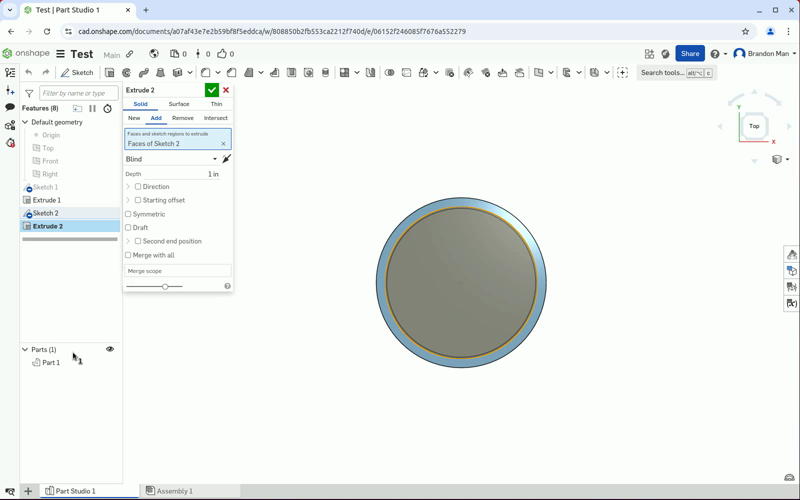
mouse_move(143, 106)
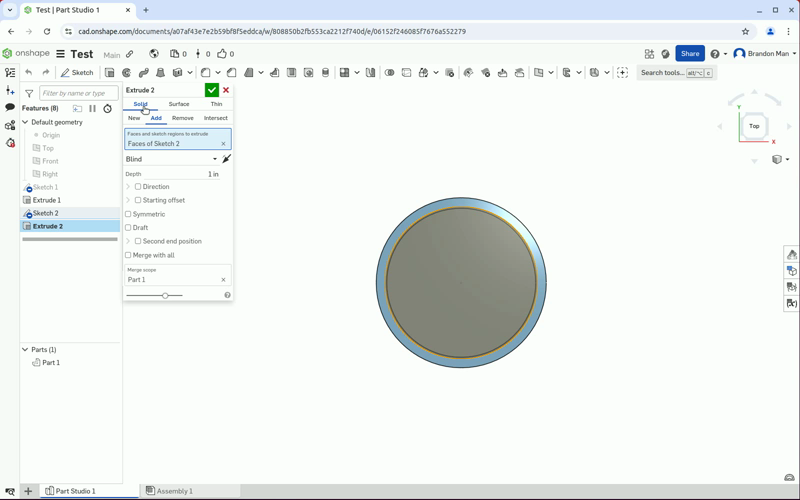
click(143, 106)
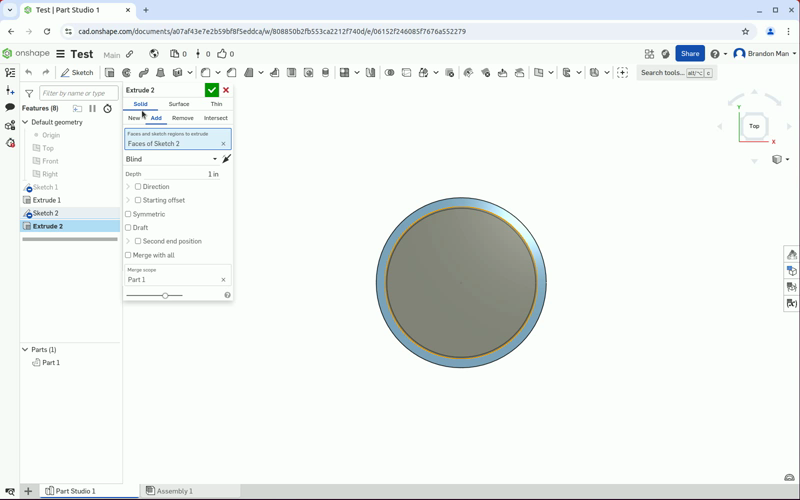
mouse_move(137, 120)
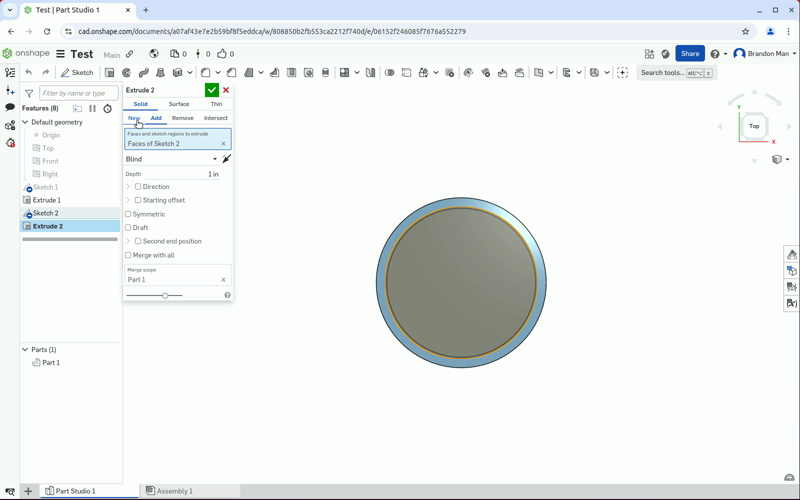
click(137, 120)
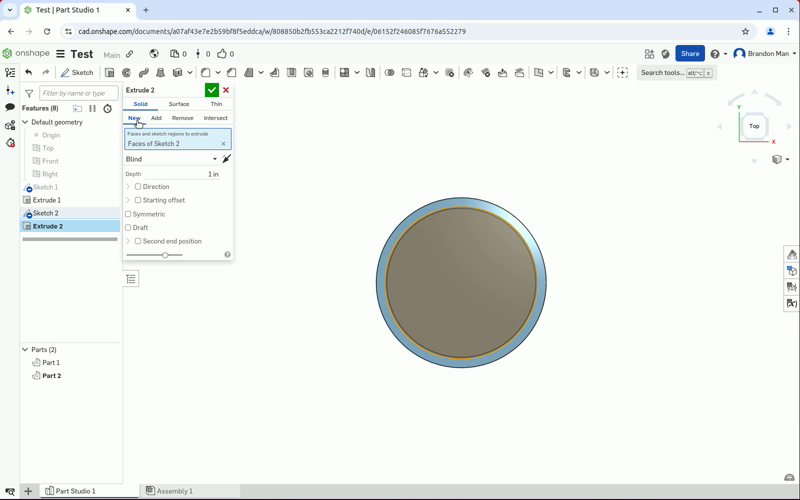
key(tab, 4)
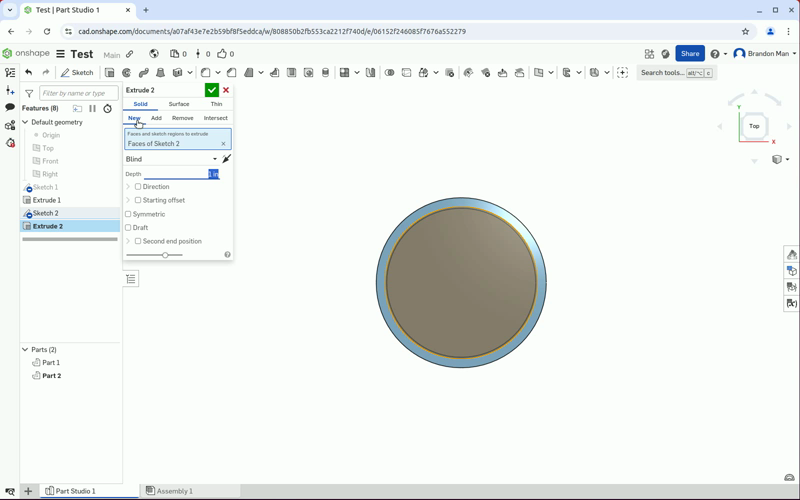
text(1.926)
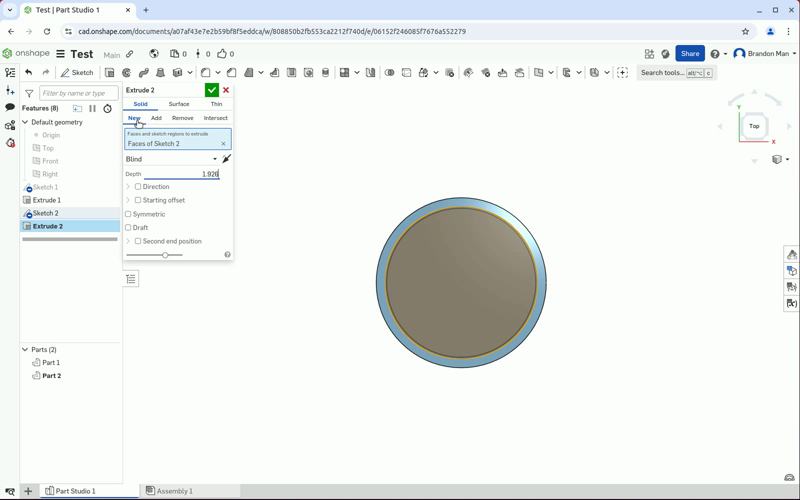
key(enter)
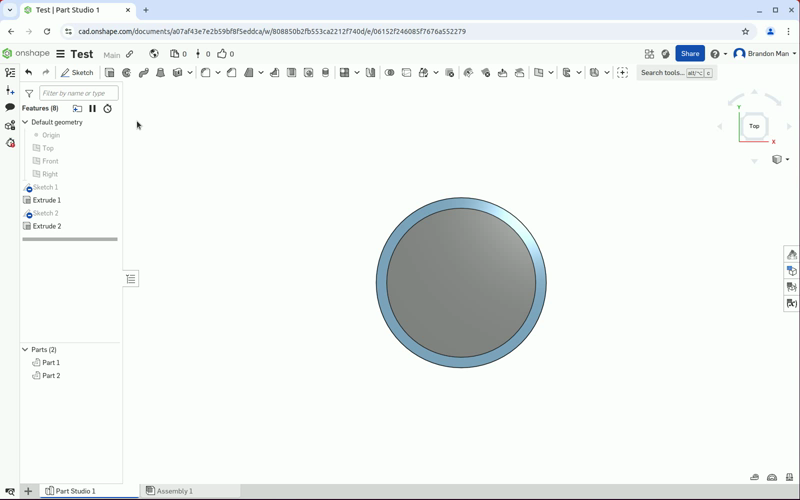
key(shift+h)
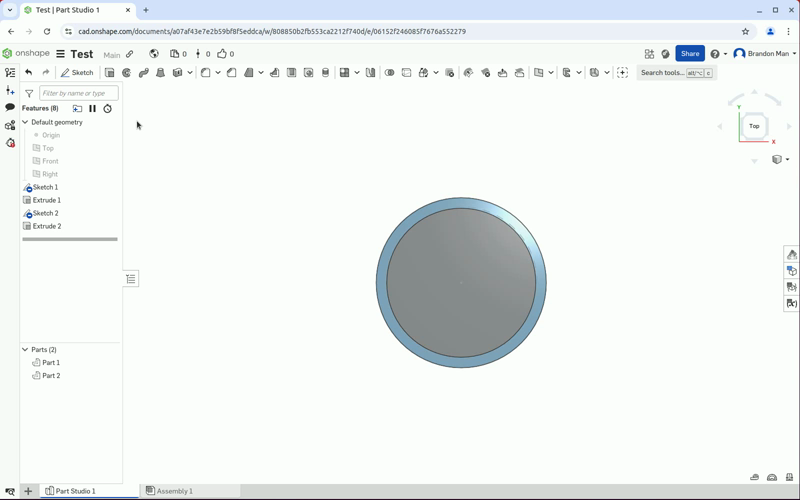
key(shift+h)
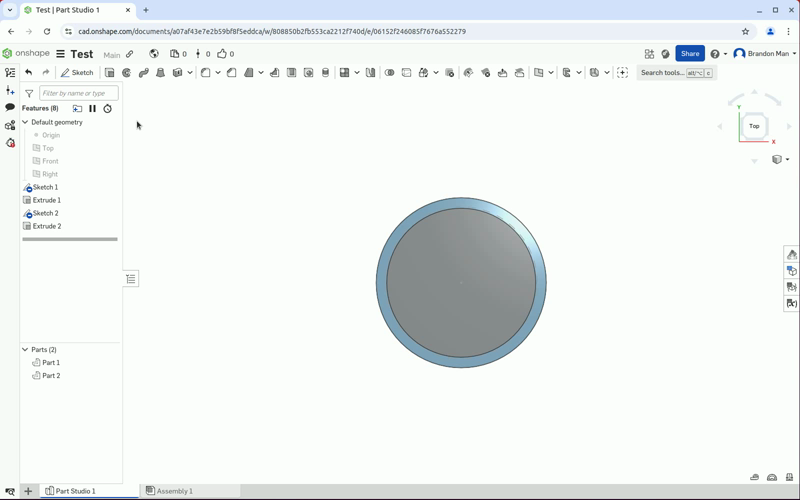
key(shift+7)
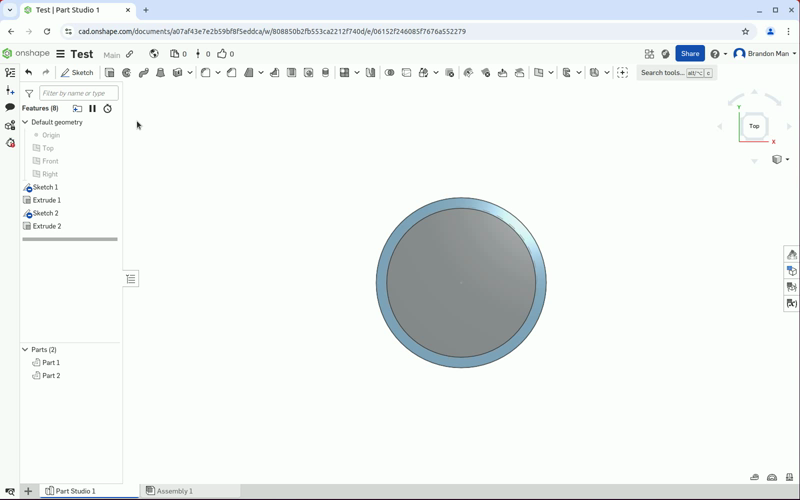
key(up, 3)
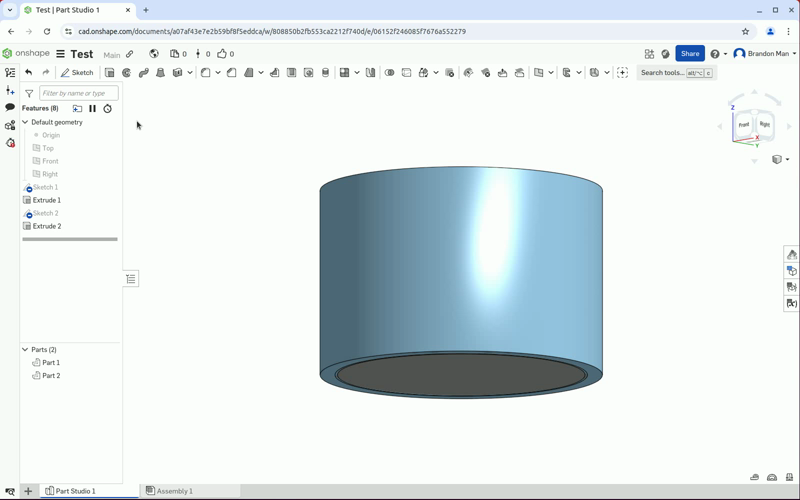
key(left, 3)
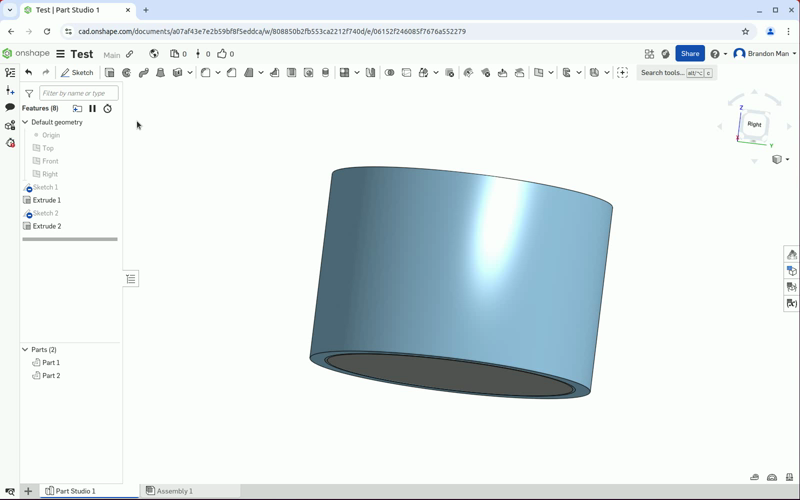
key(right, 3)
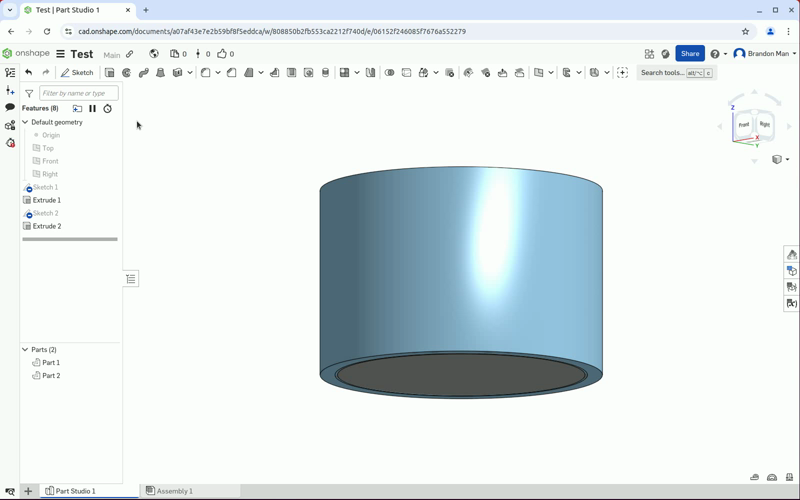
key(down, 3)
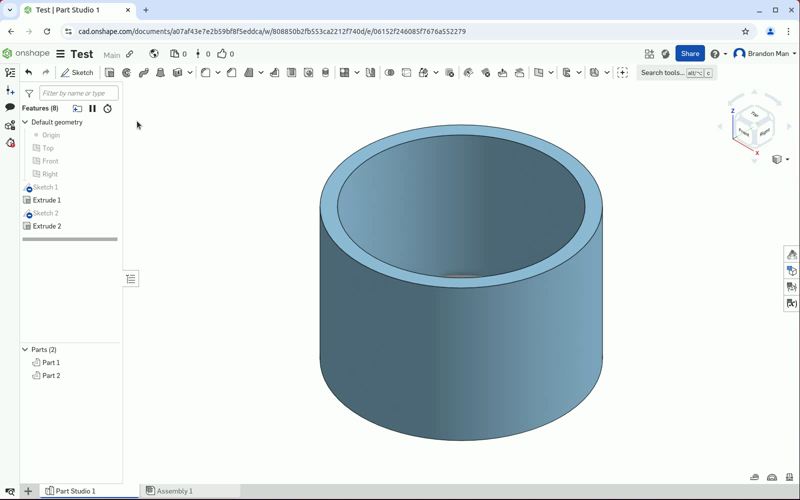
mouse_move(73, 189)
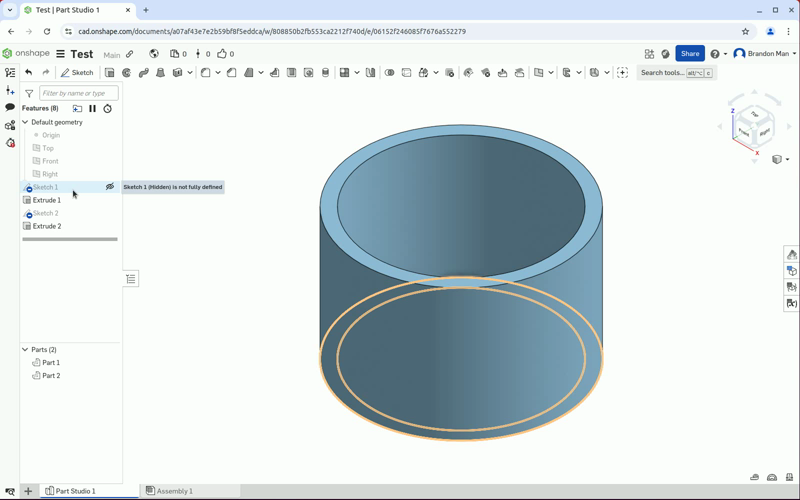
click(73, 189)